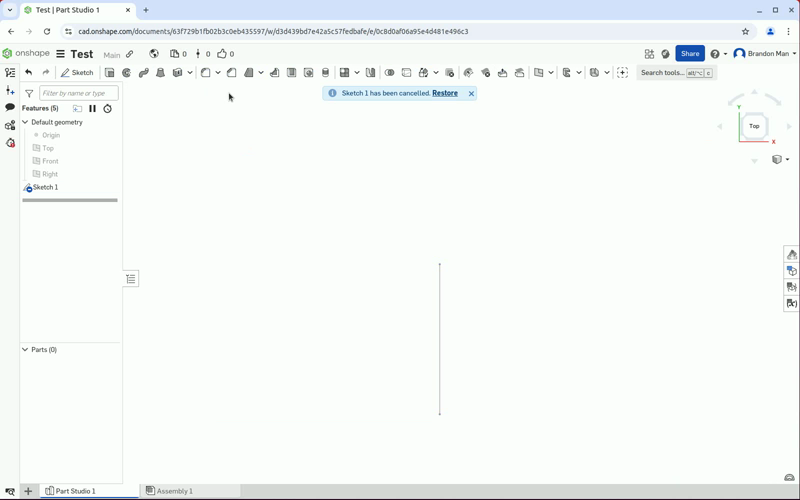
key(shift+h)
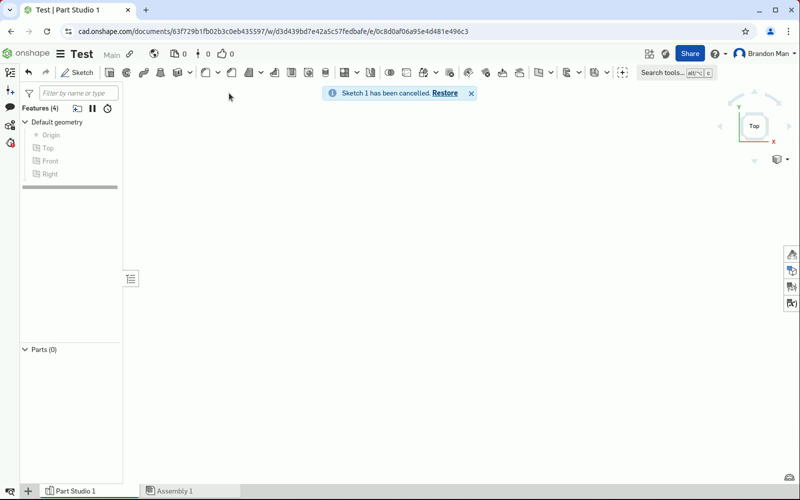
key(shift+s)
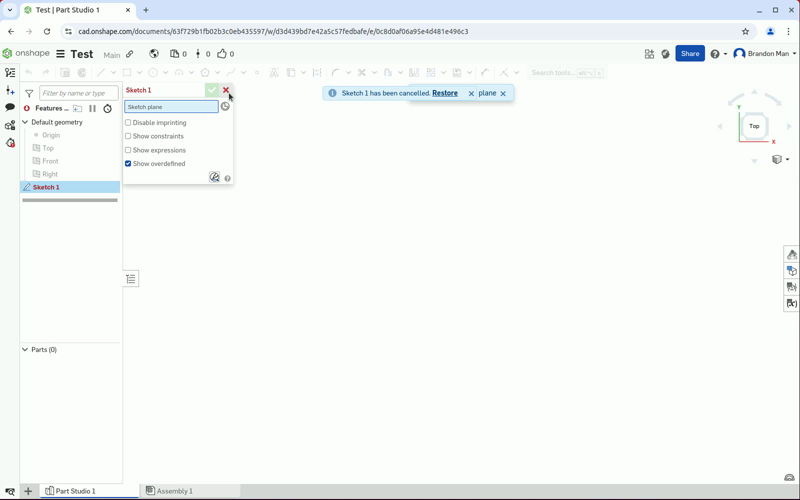
mouse_move(73, 150)
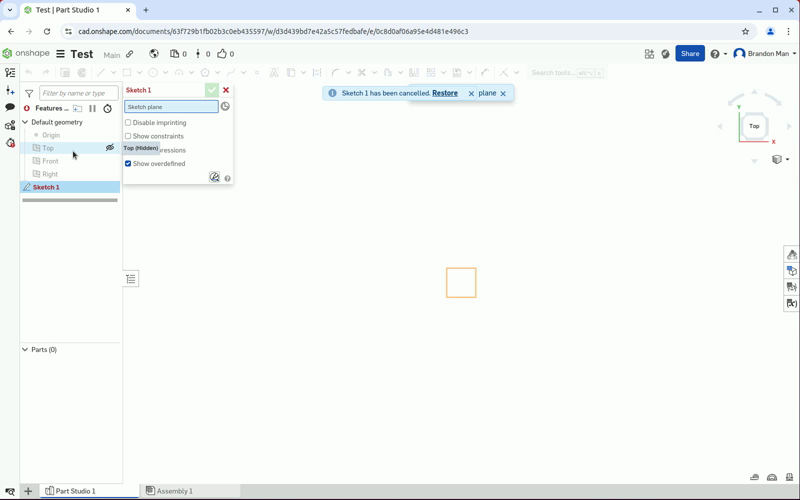
click(73, 150)
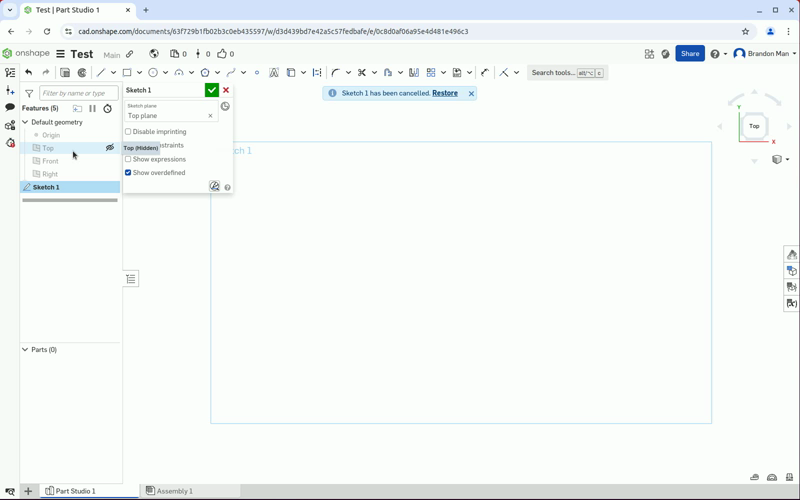
mouse_move(73, 352)
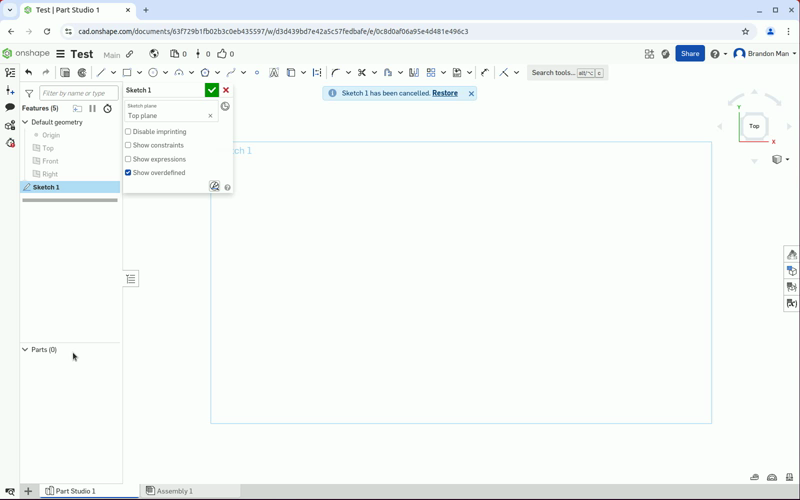
key(y)
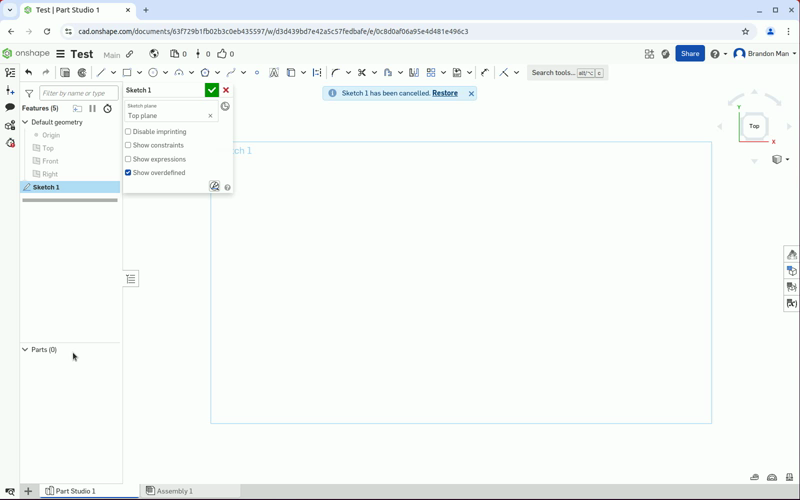
key(c)
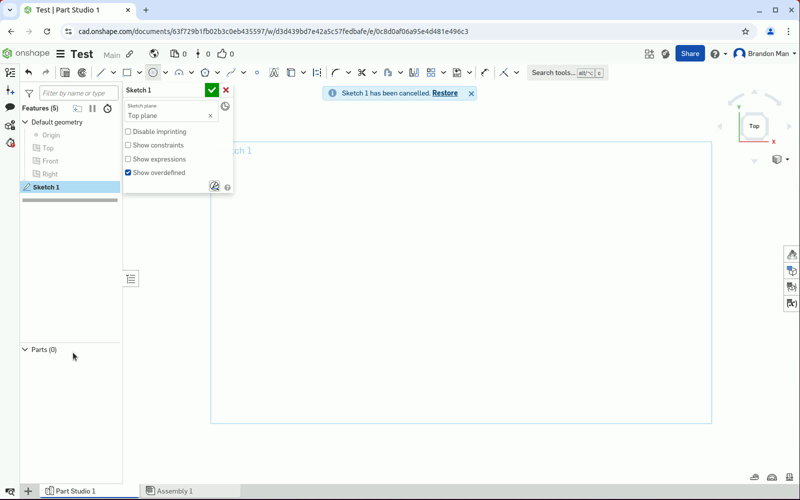
key_down(shift)
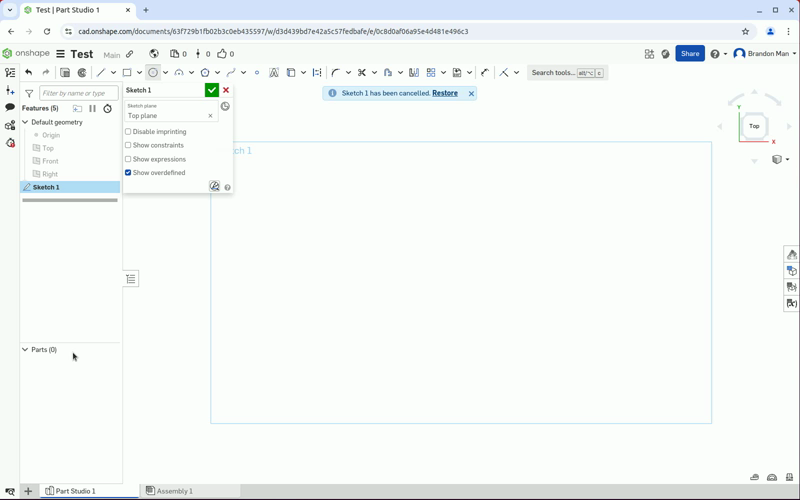
mouse_move(461, 282)
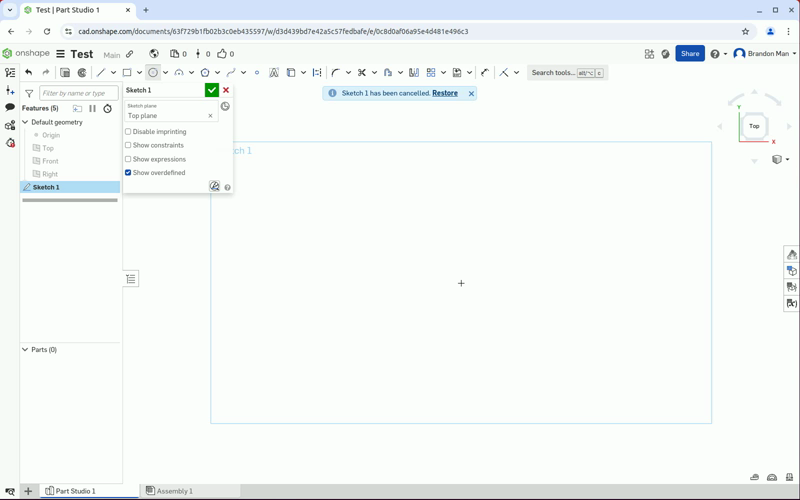
click(461, 282)
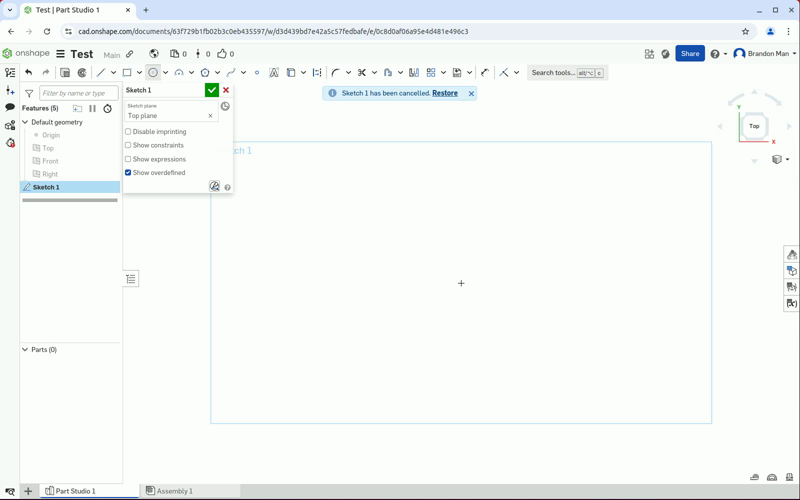
key_up(shift)
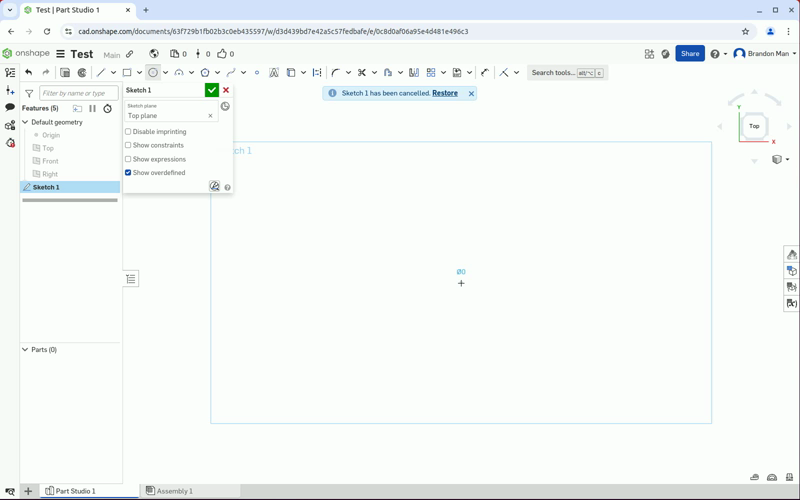
mouse_move(574, 282)
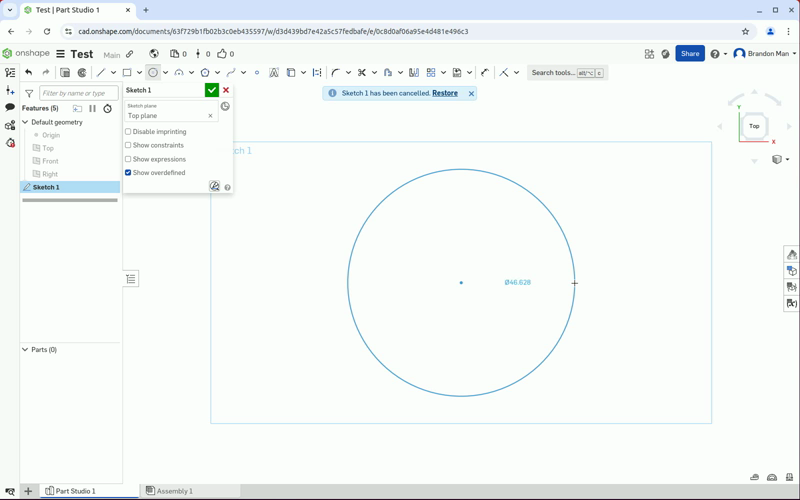
click(574, 282)
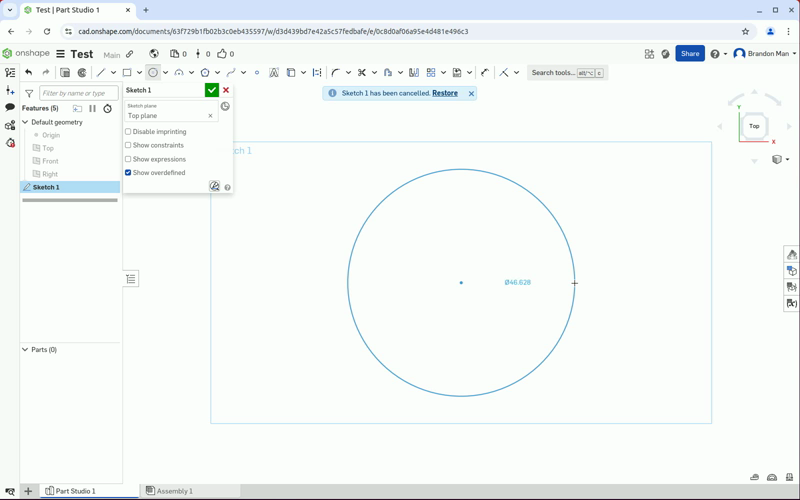
key(esc)
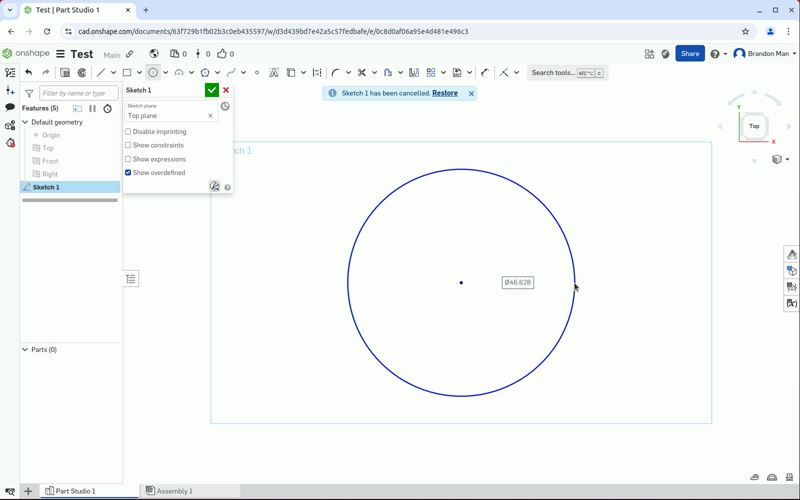
mouse_move(492, 291)
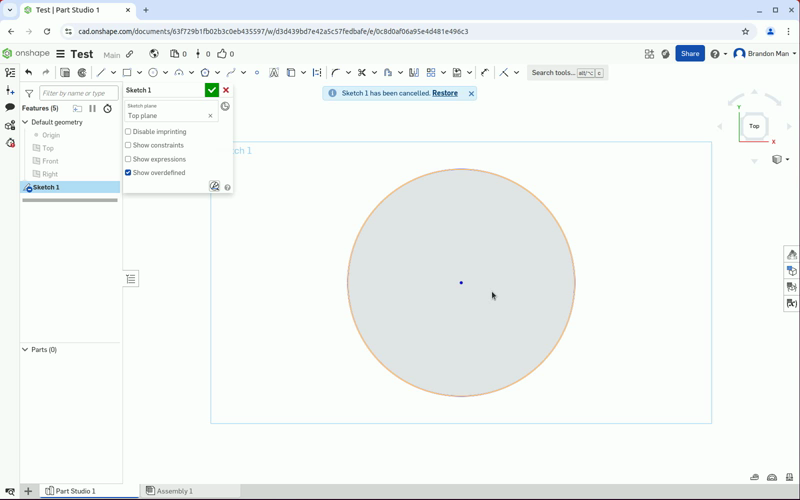
click(492, 291)
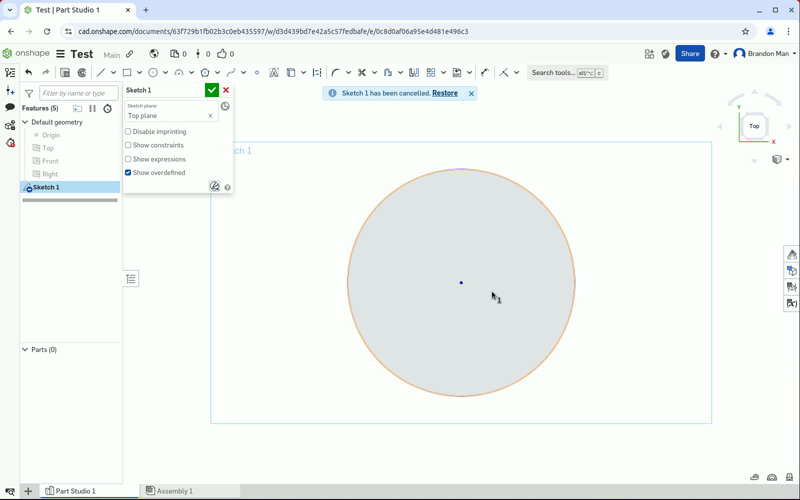
mouse_move(73, 352)
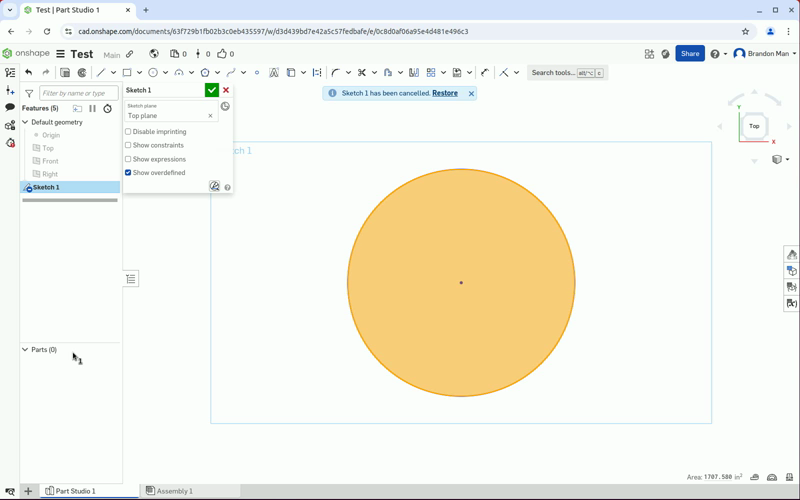
key(shift+y)
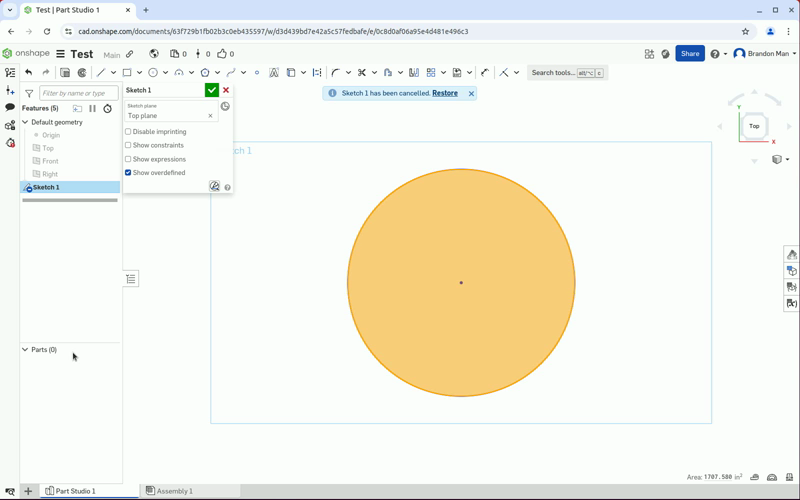
key(shift+e)
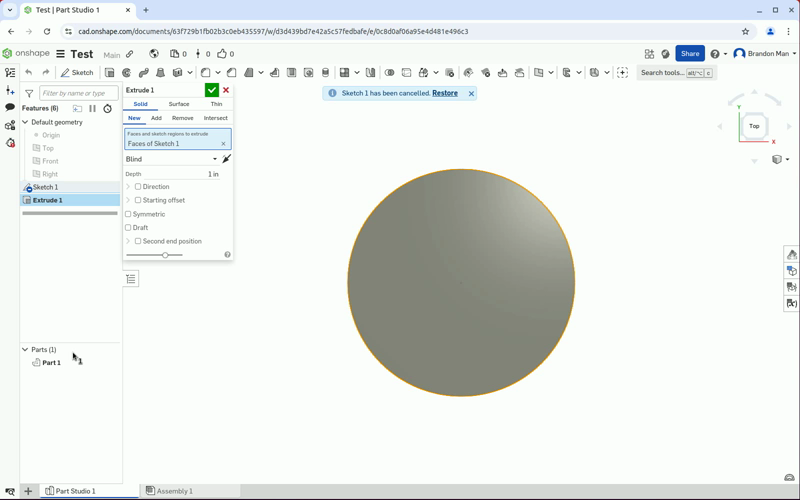
mouse_move(143, 106)
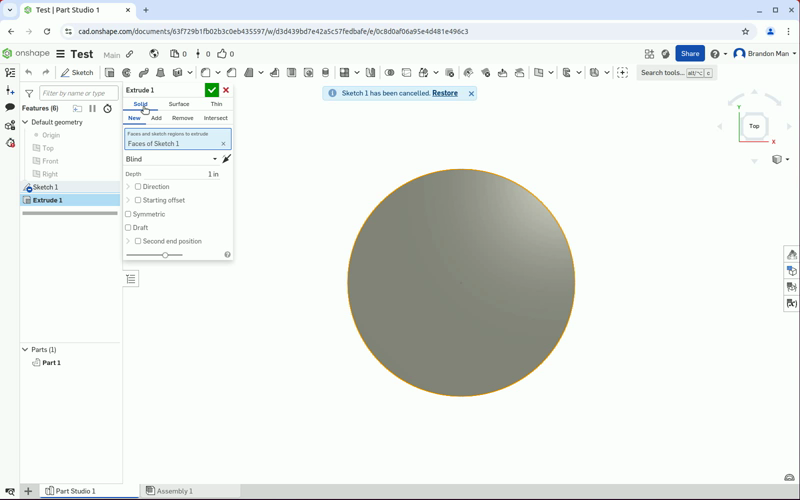
click(143, 106)
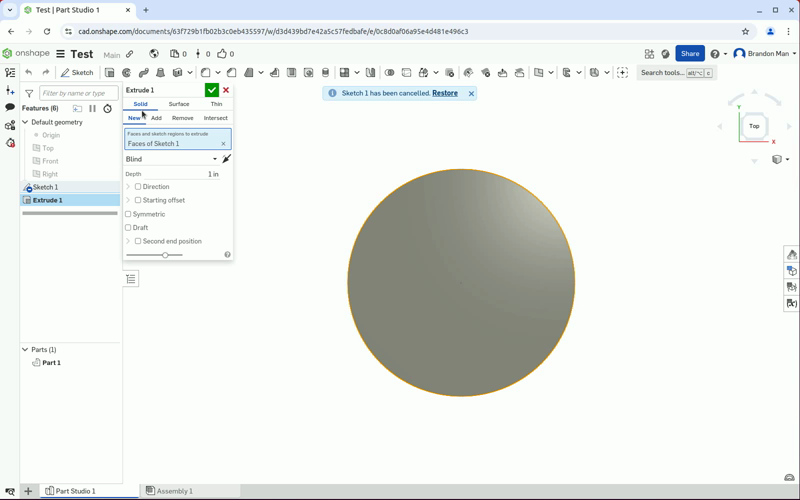
mouse_move(137, 120)
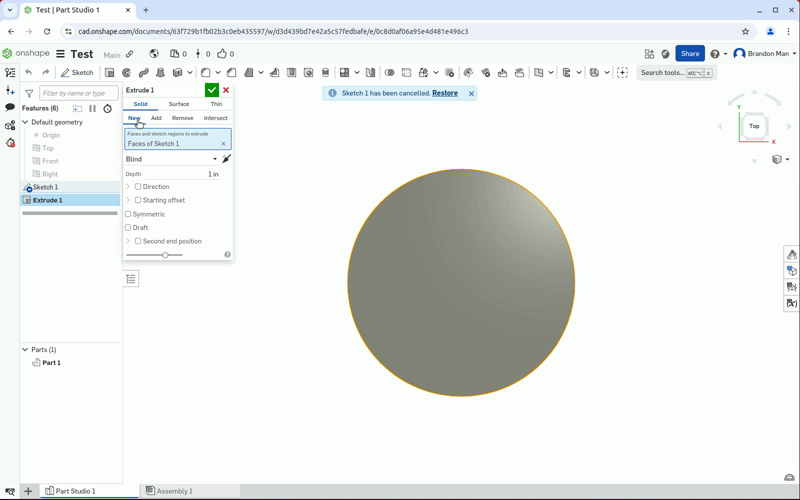
click(137, 120)
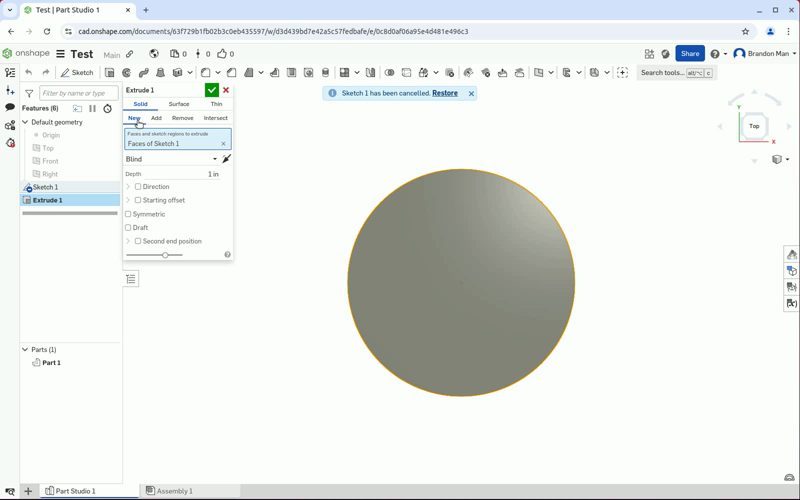
key(tab, 4)
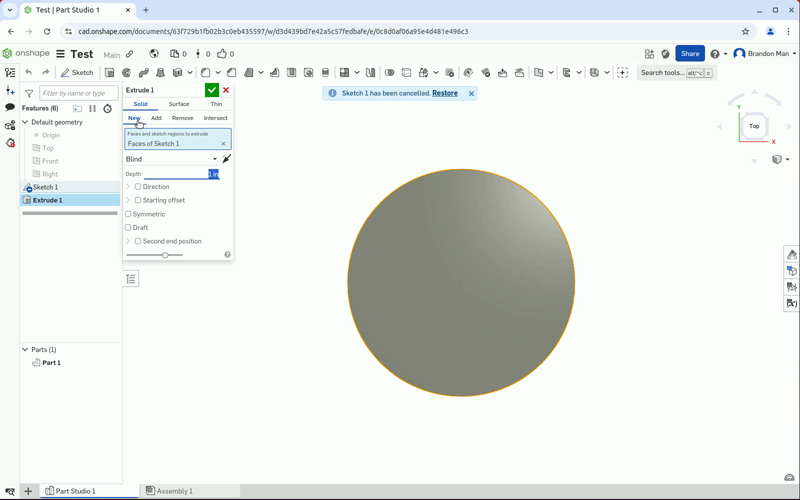
text(21.423)
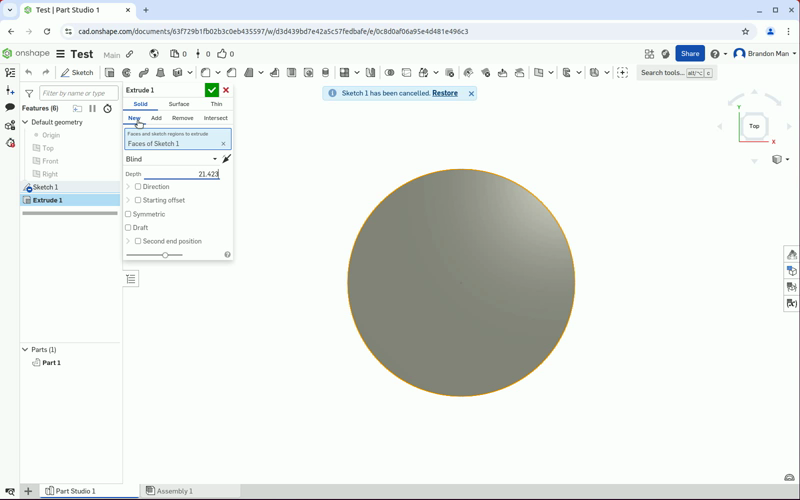
key(enter)
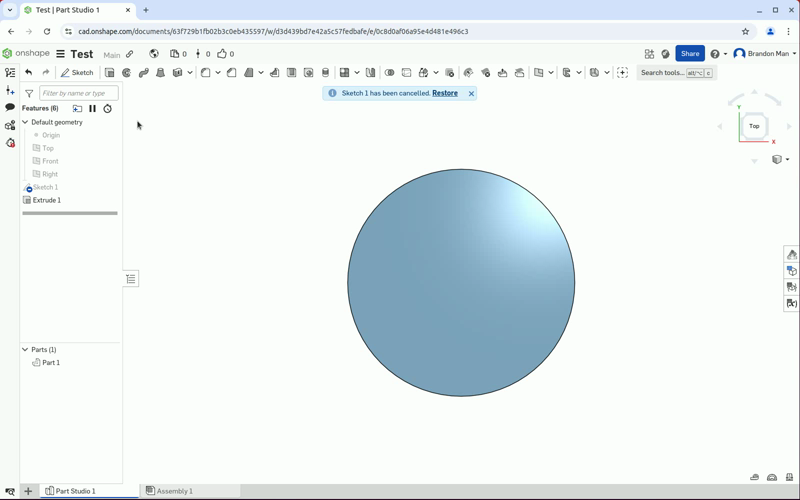
key(shift+h)
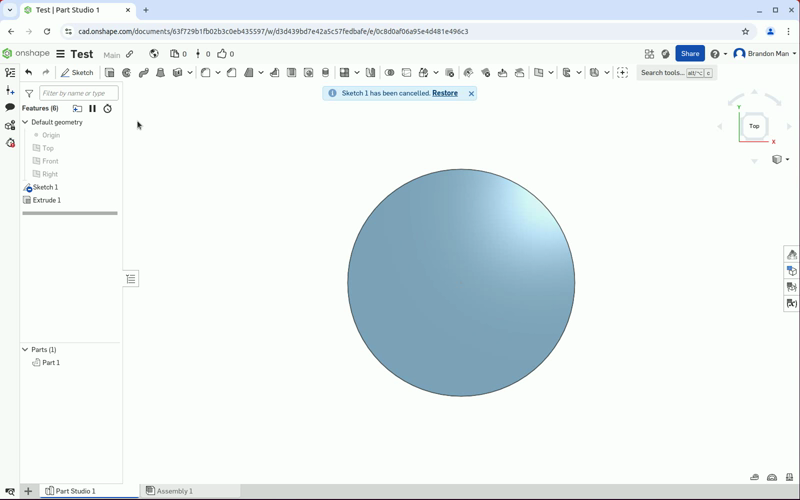
key(shift+h)
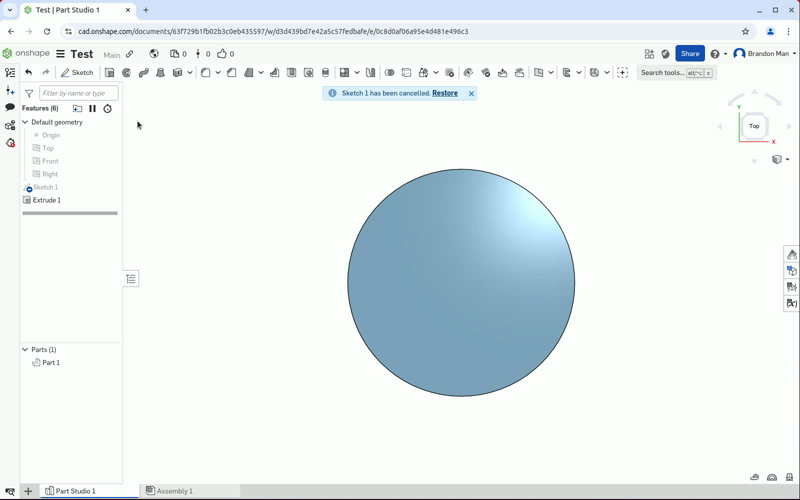
mouse_move(73, 189)
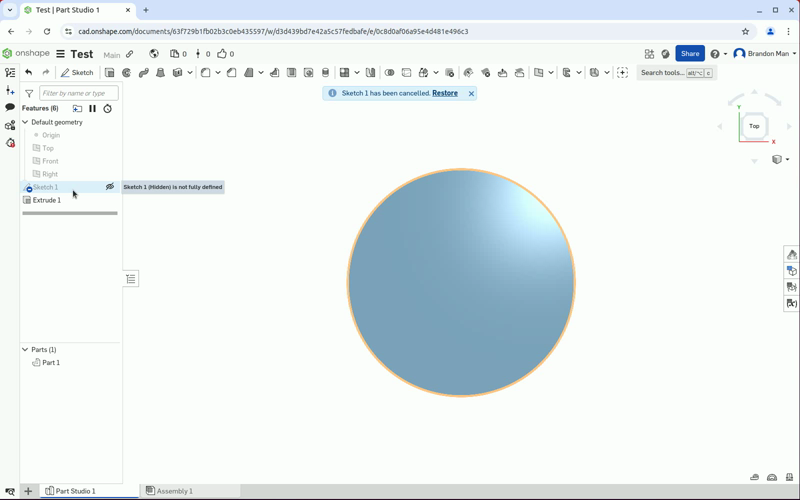
click(73, 189)
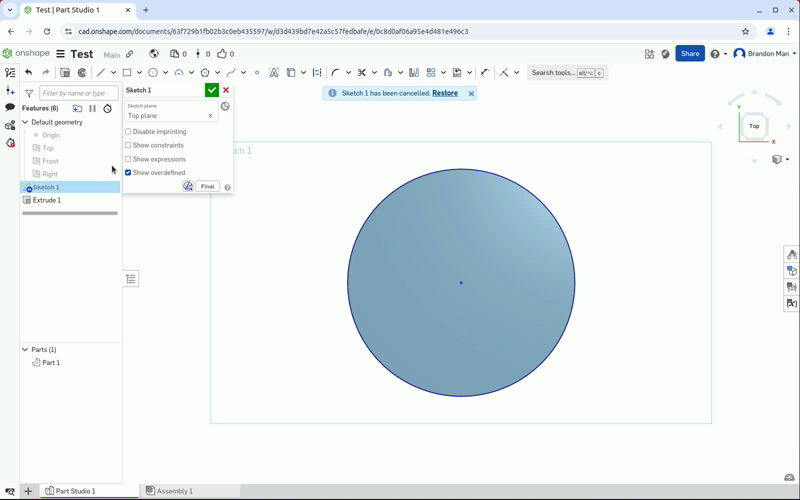
mouse_move(229, 92)
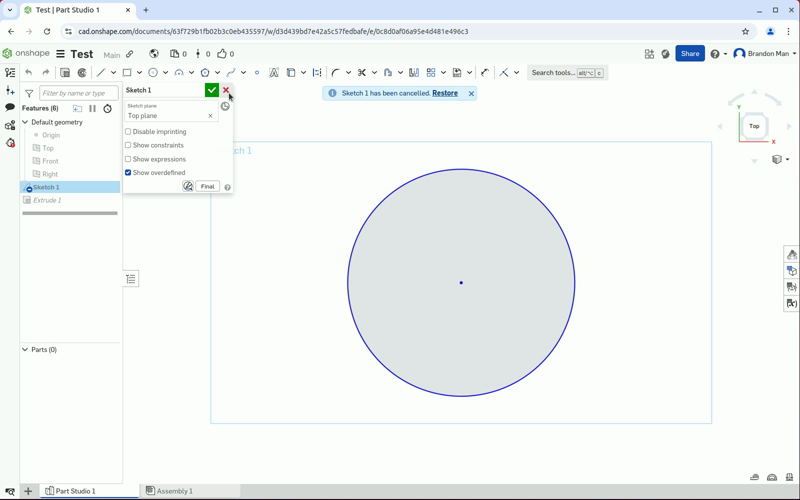
click(229, 92)
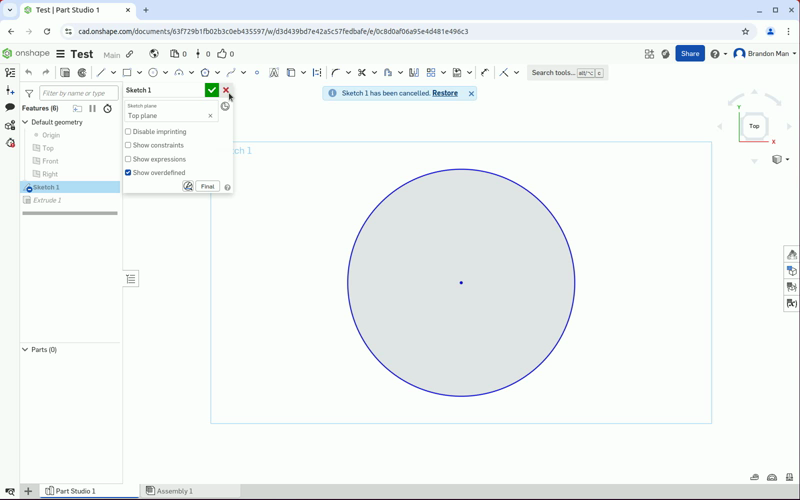
key(shift+s)
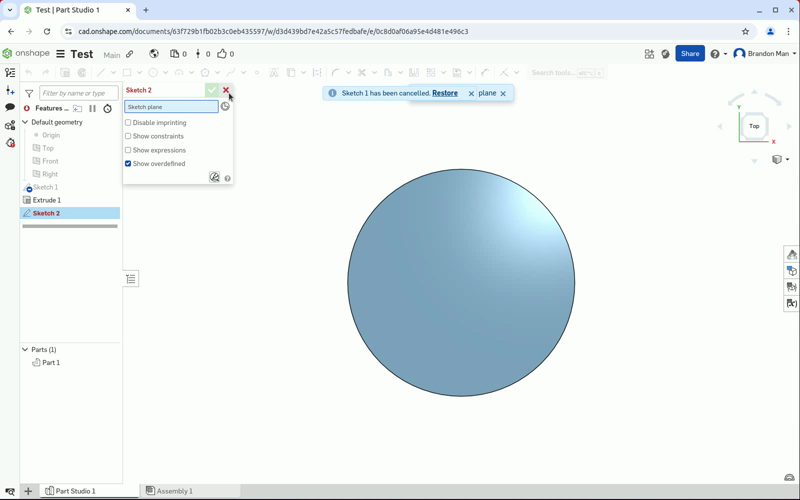
mouse_move(73, 150)
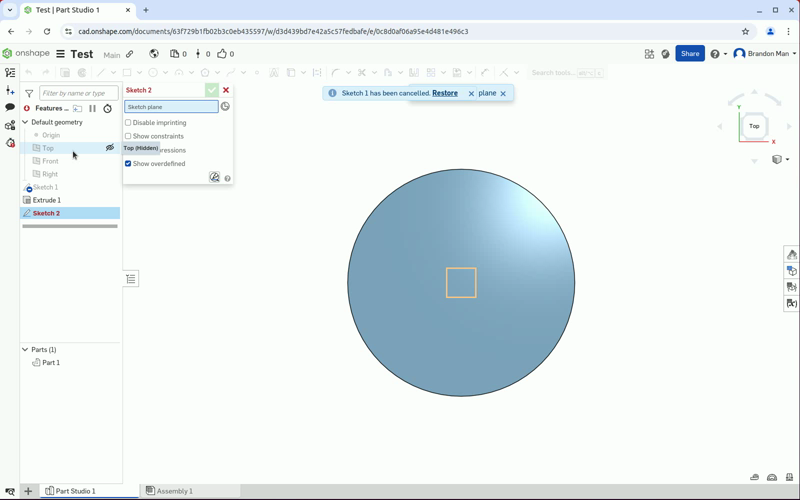
click(73, 150)
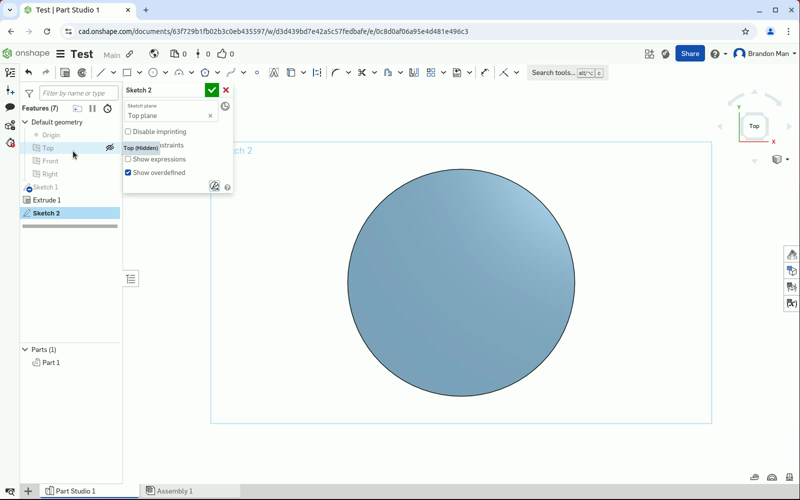
mouse_move(73, 352)
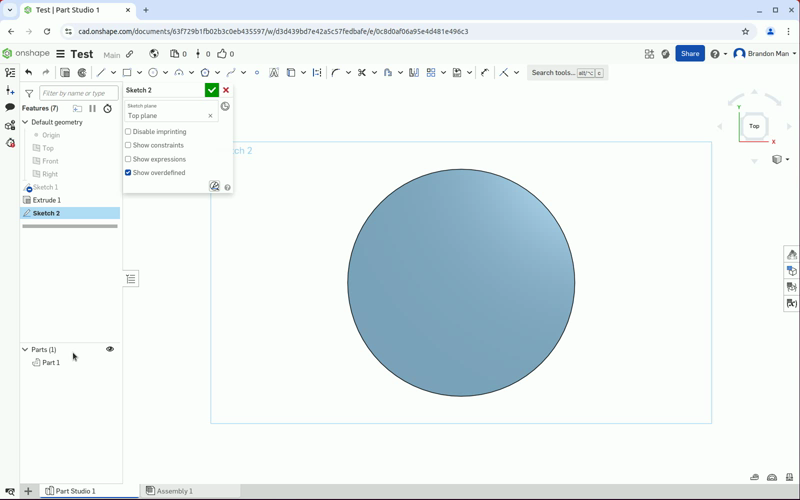
key(y)
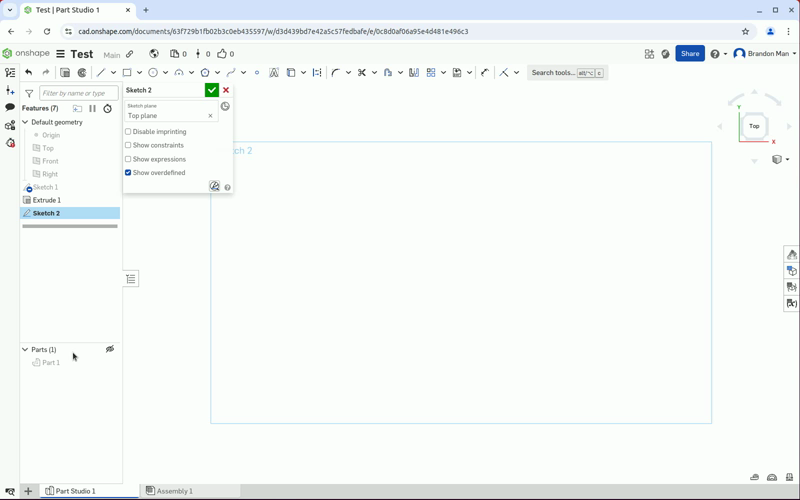
key(c)
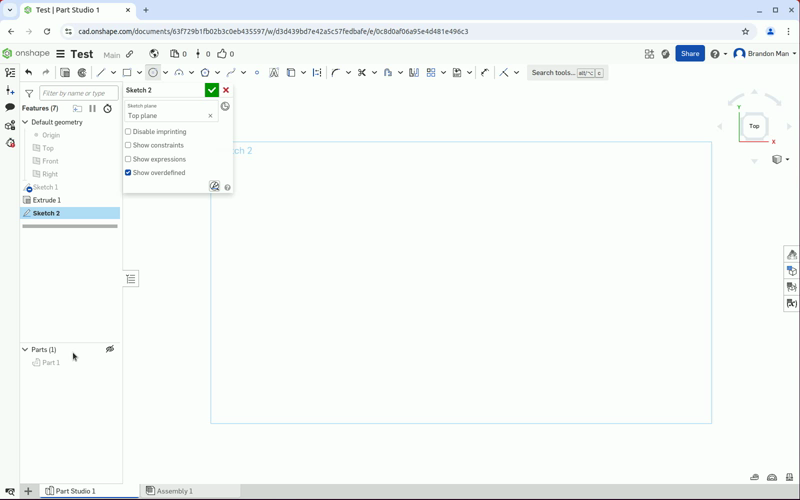
key_down(shift)
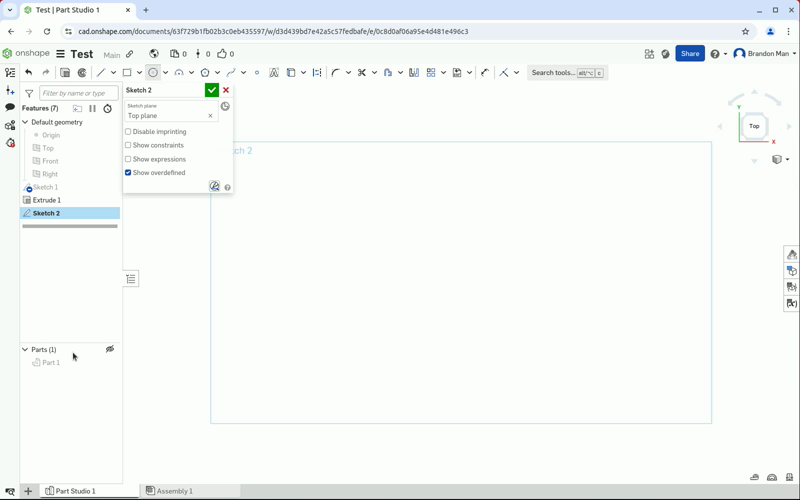
mouse_move(461, 282)
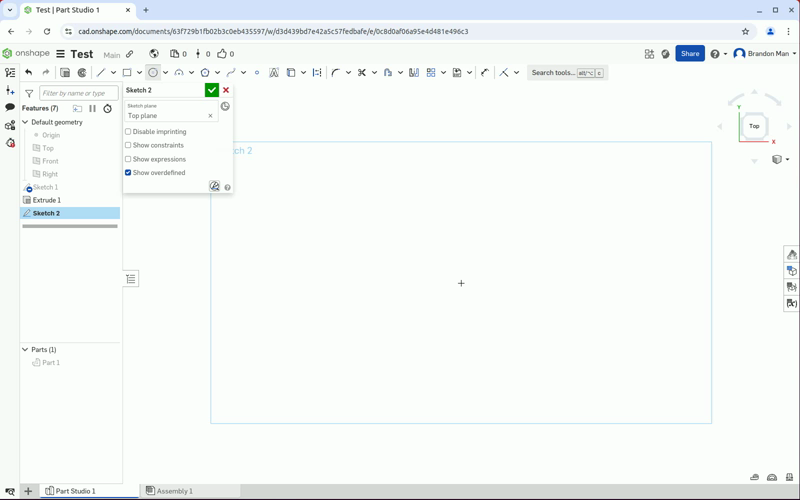
click(461, 282)
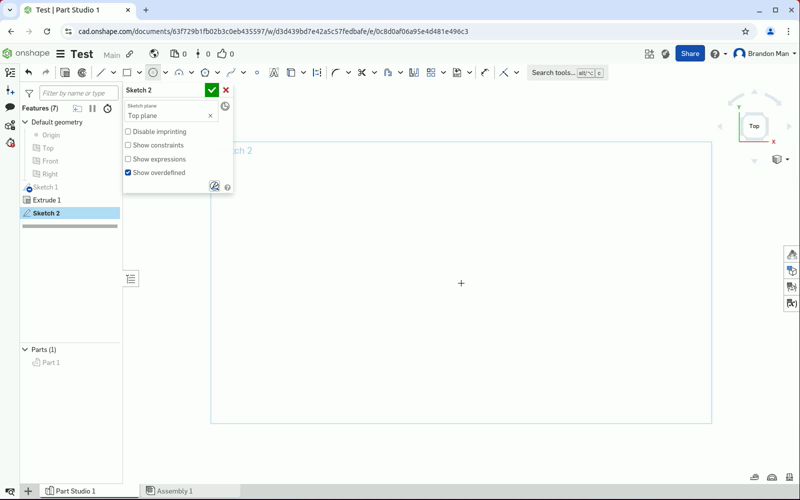
key_up(shift)
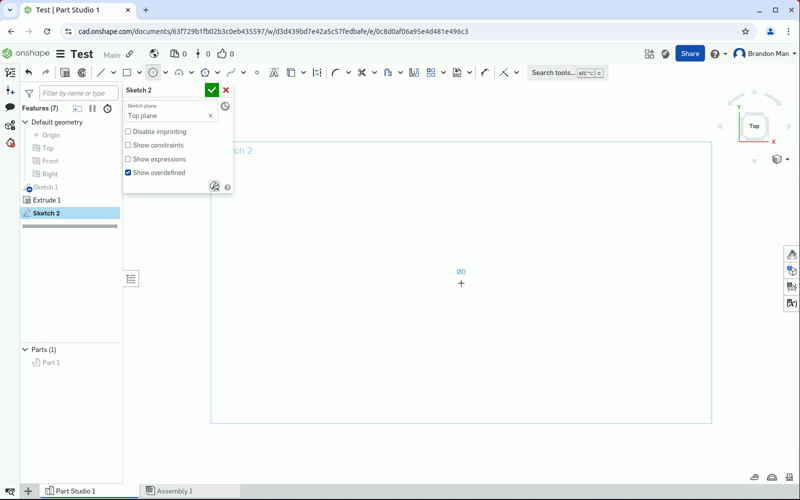
mouse_move(574, 282)
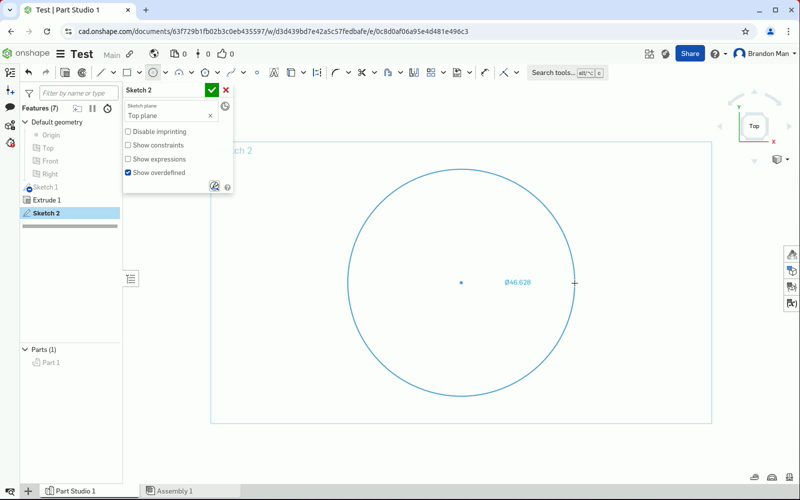
click(574, 282)
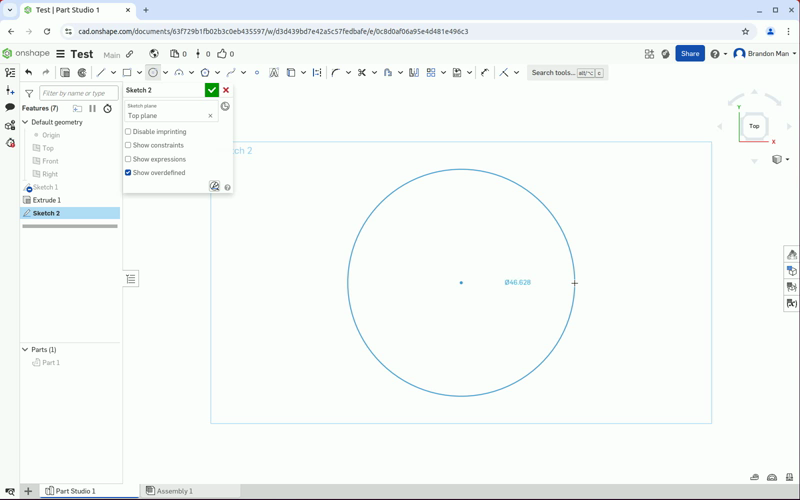
key(esc)
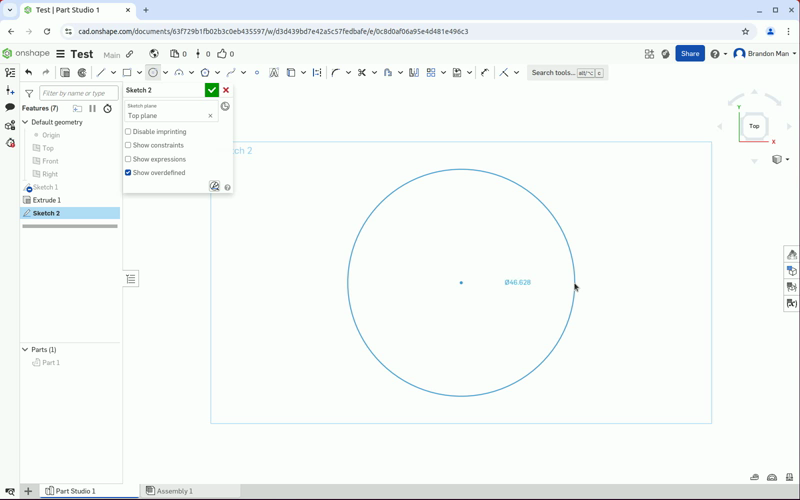
mouse_move(439, 222)
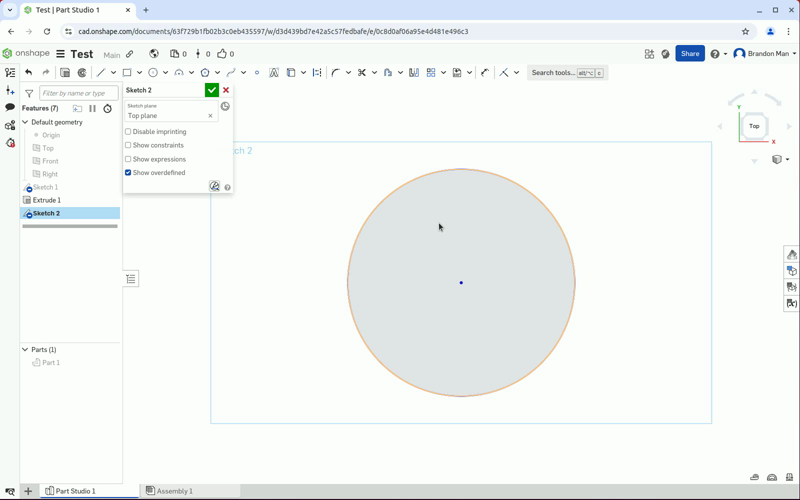
click(439, 222)
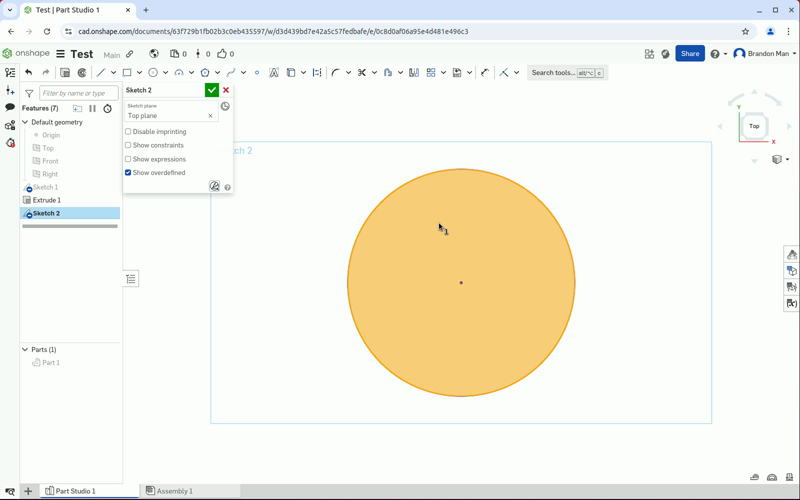
mouse_move(73, 352)
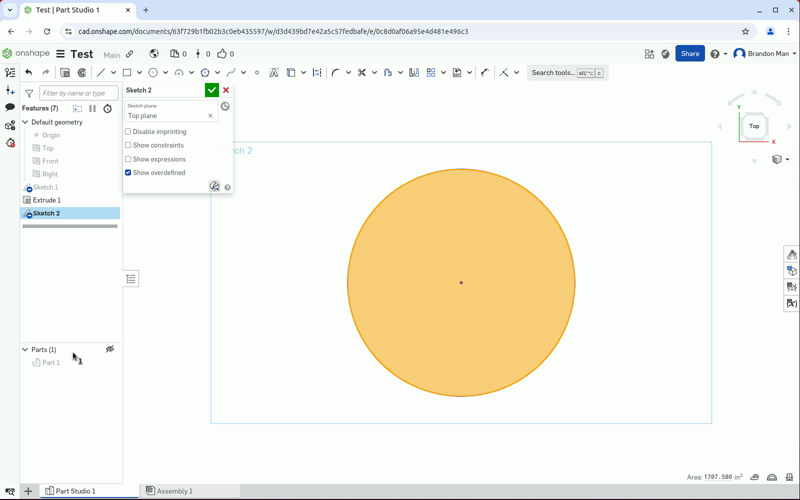
key(shift+y)
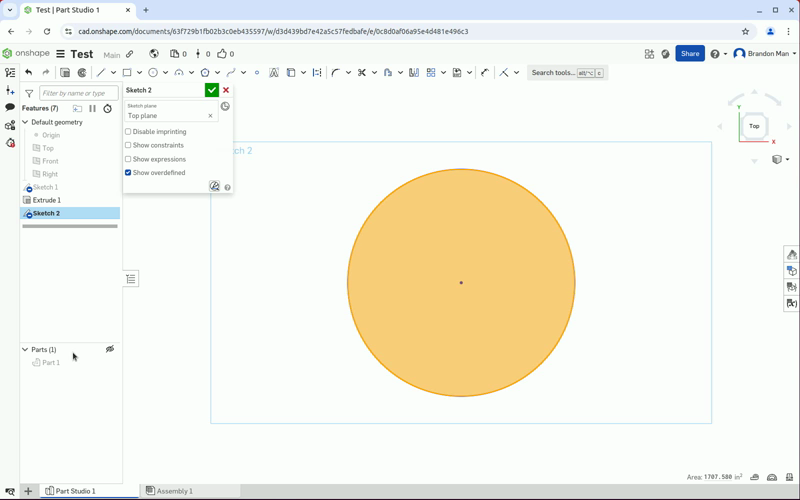
key(shift+e)
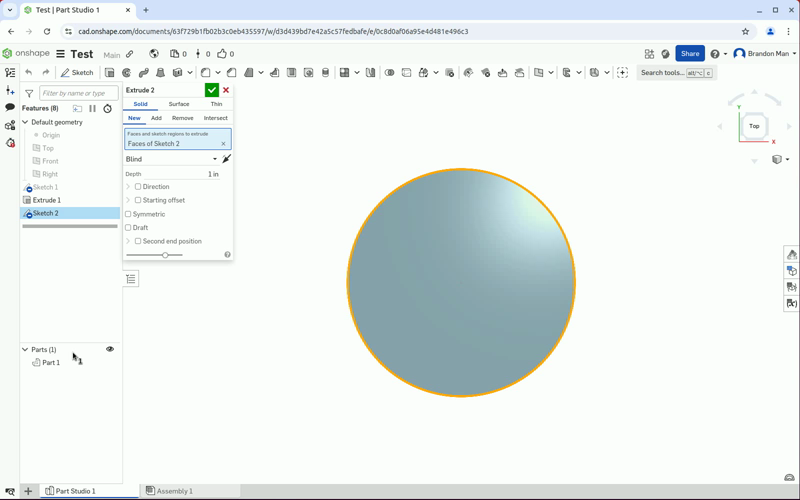
mouse_move(143, 106)
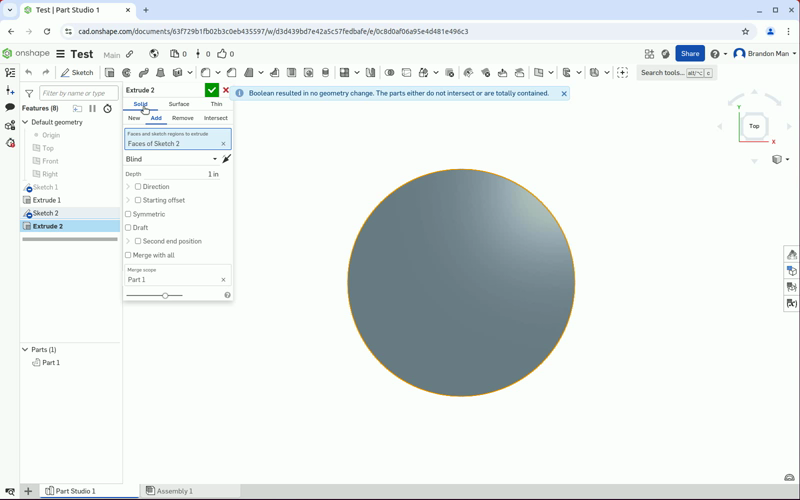
click(143, 106)
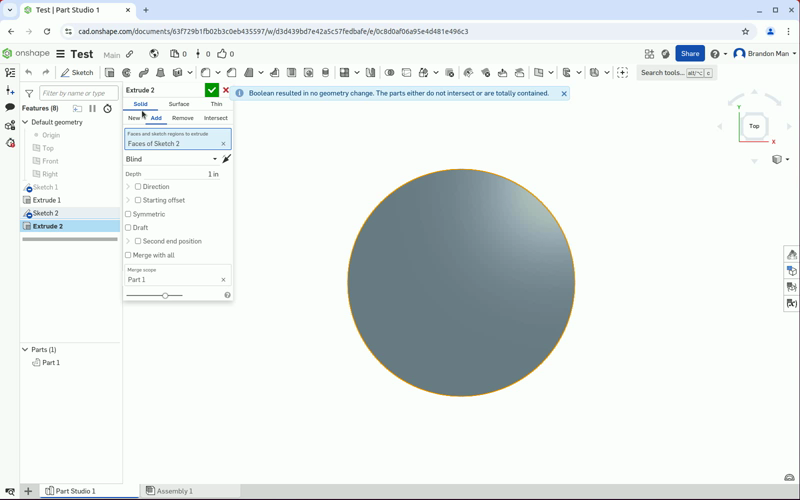
mouse_move(137, 120)
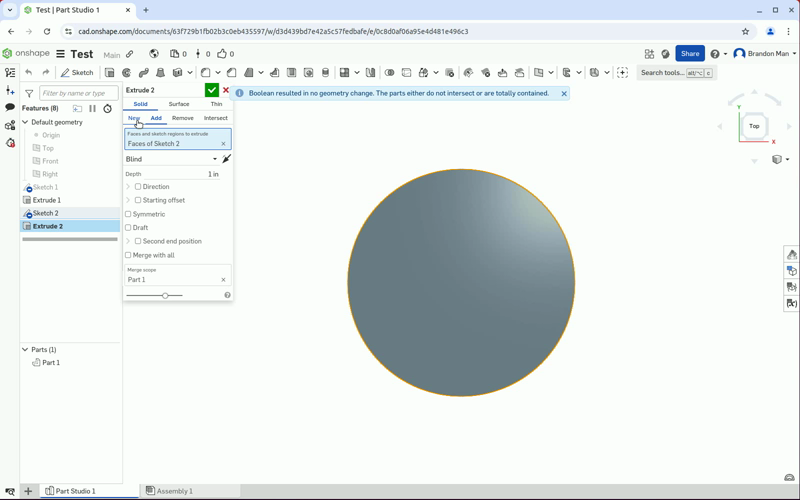
click(137, 120)
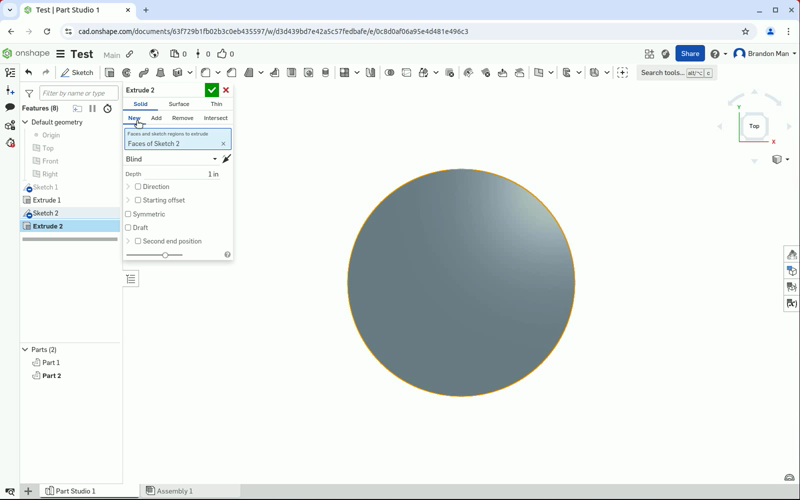
key(tab, 4)
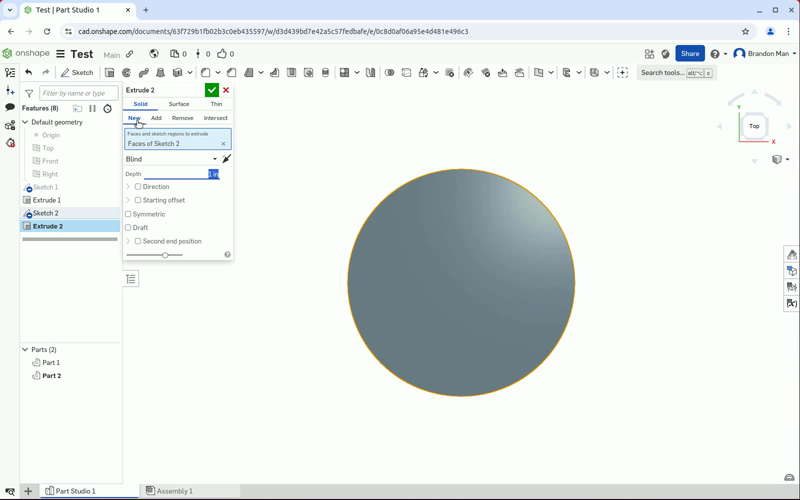
text(21.423)
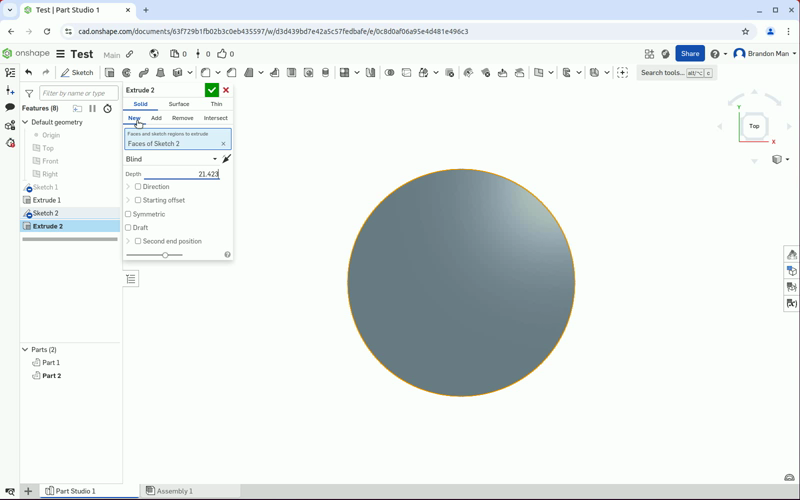
key(enter)
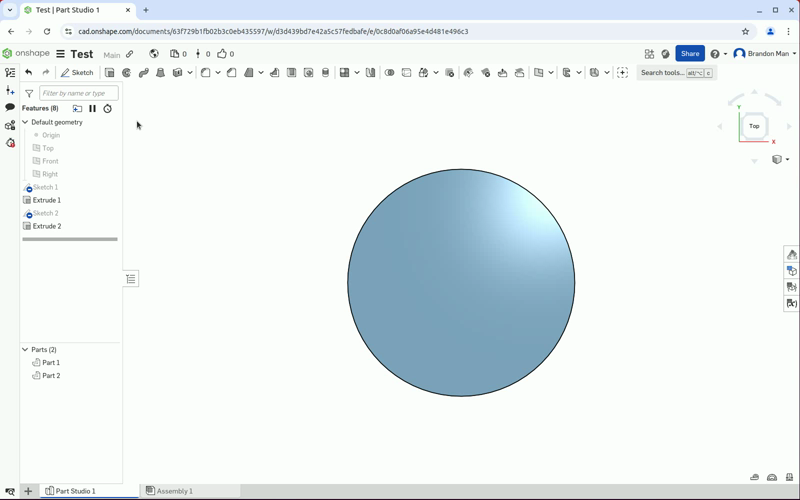
key(shift+h)
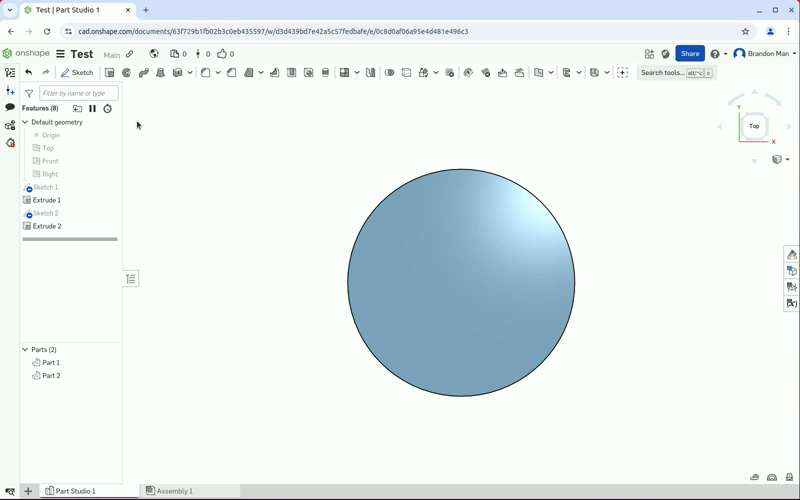
key(shift+h)
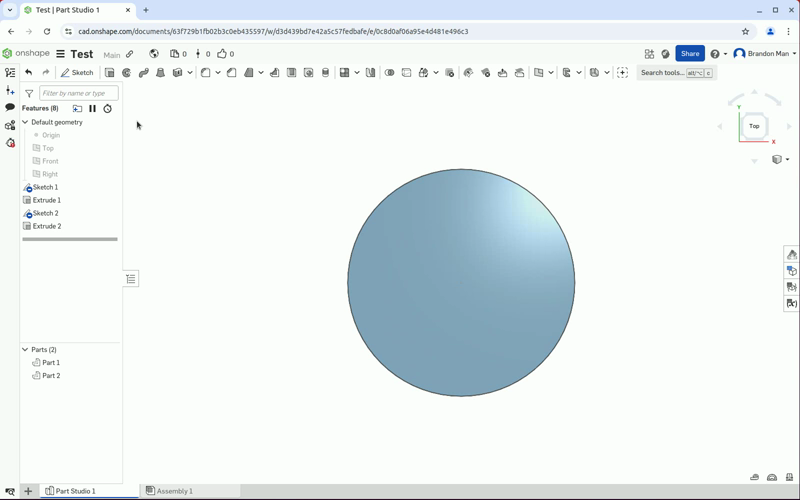
key(shift+7)
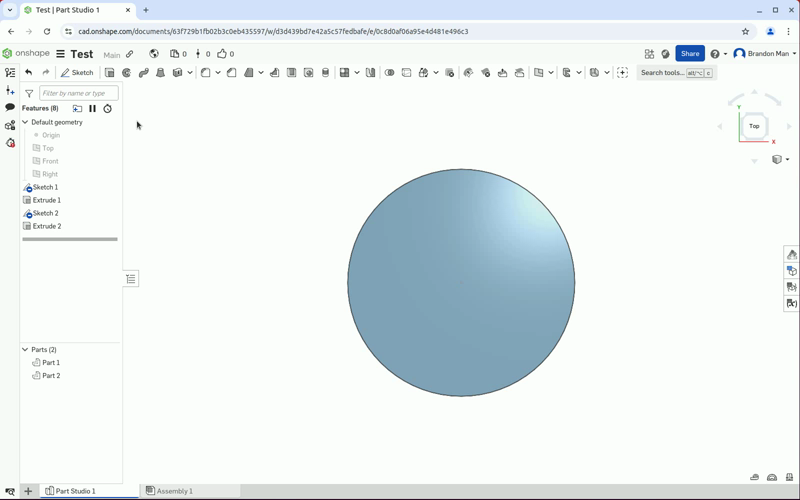
key(up, 3)
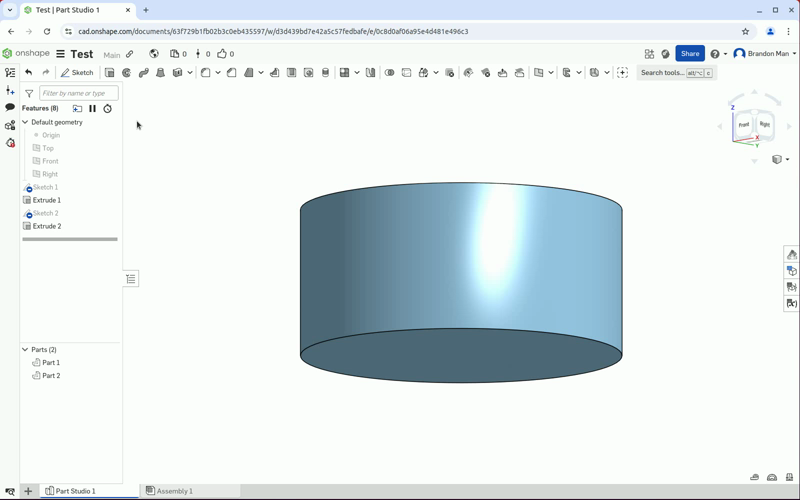
key(left, 3)
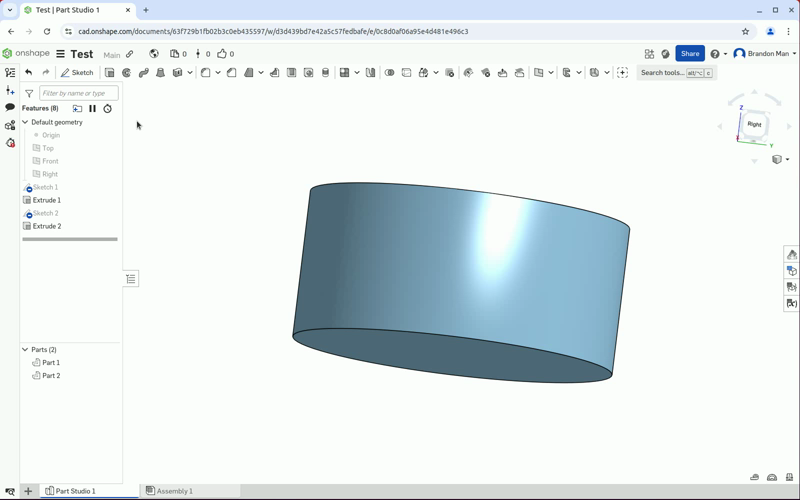
key(right, 3)
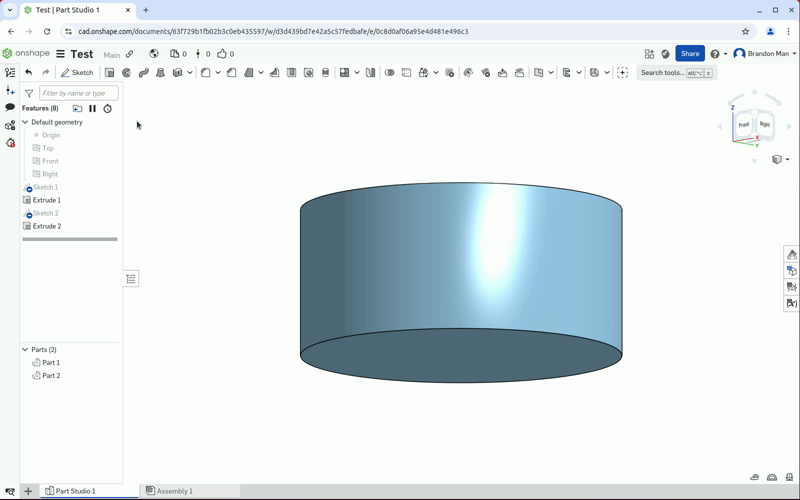
key(down, 3)
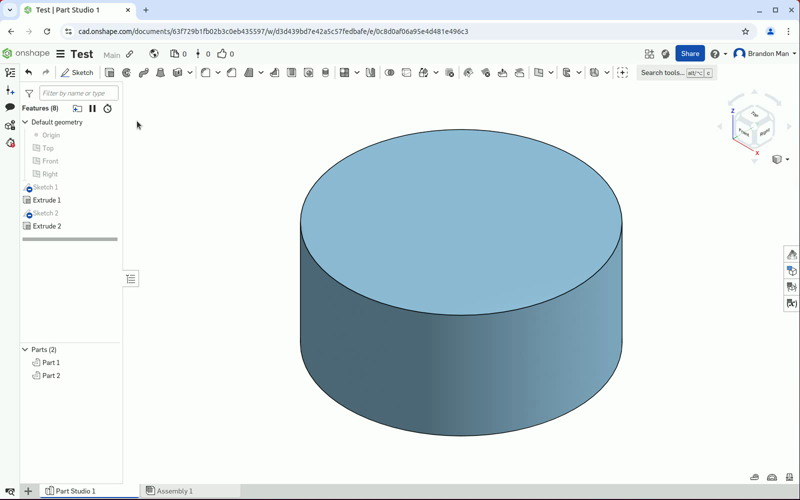
mouse_move(73, 189)
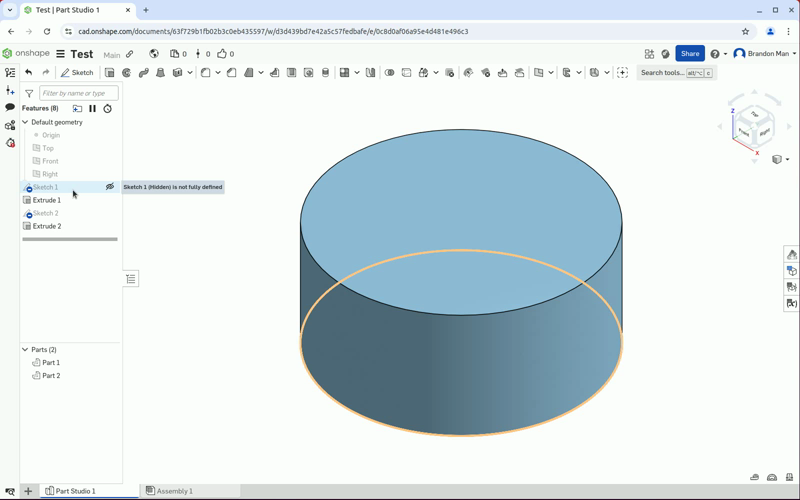
click(73, 189)